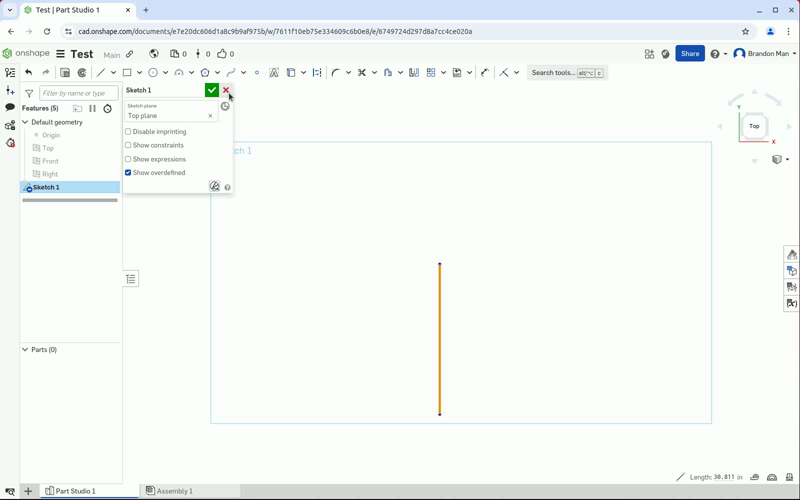
key(shift+h)
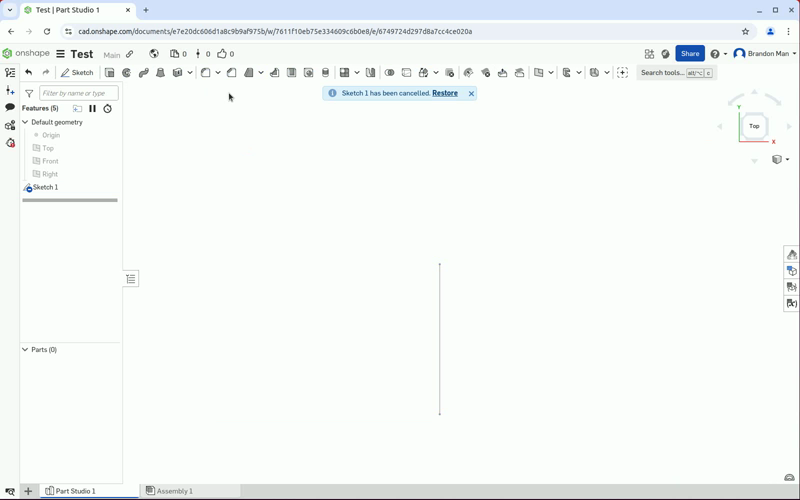
key(shift+s)
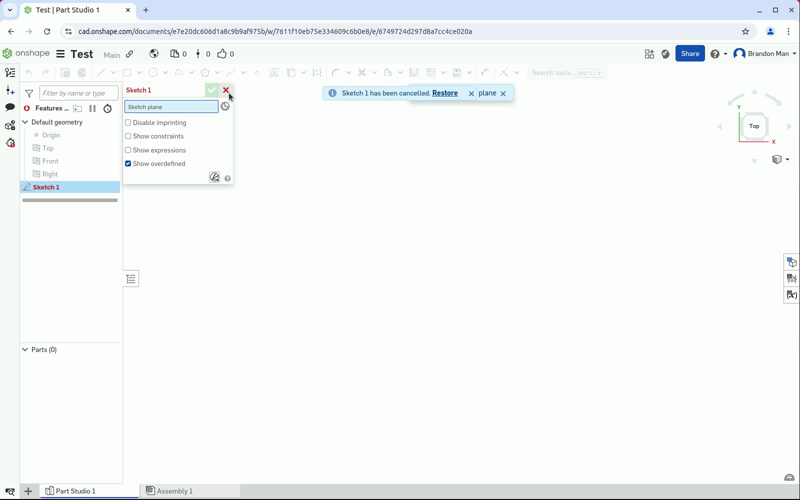
mouse_move(73, 150)
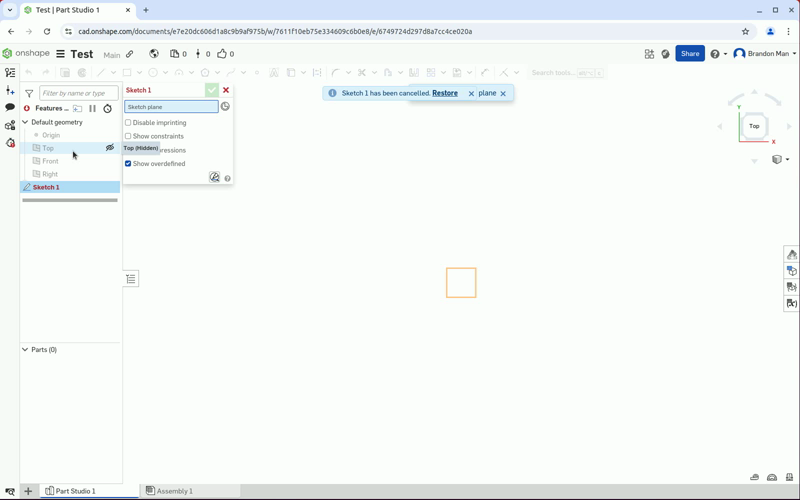
click(73, 150)
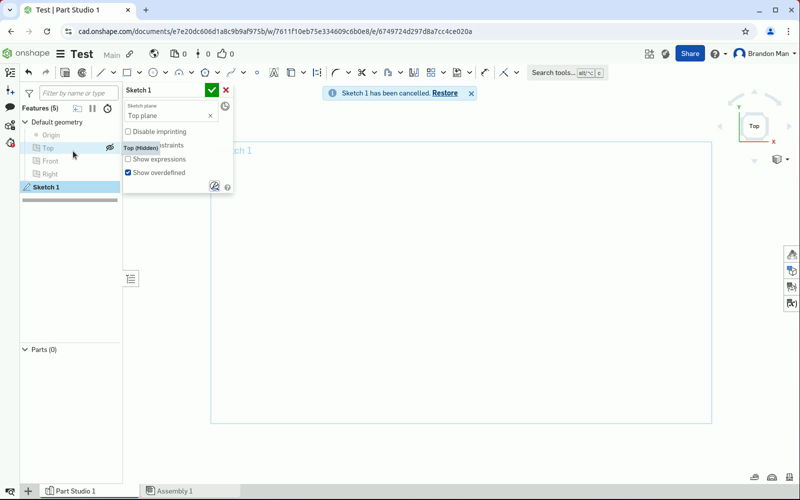
mouse_move(73, 352)
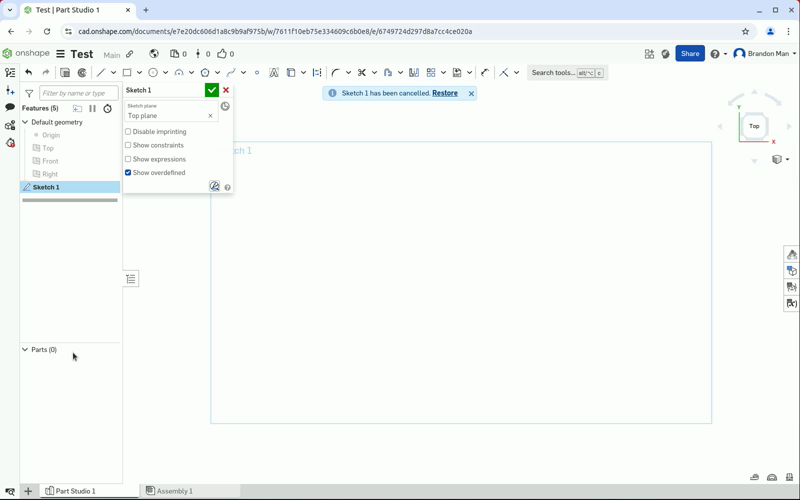
key(y)
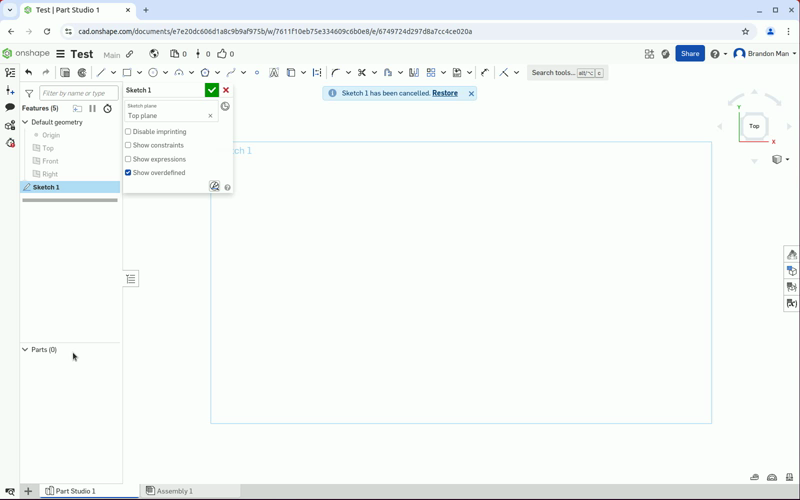
key(l)
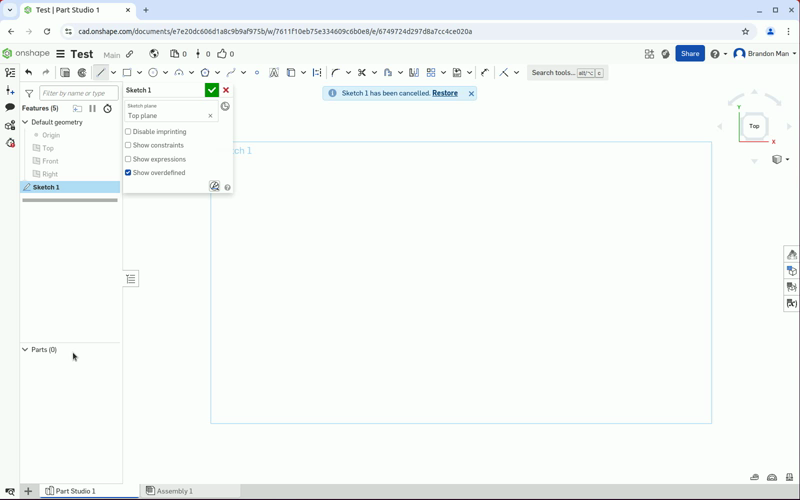
key_down(shift)
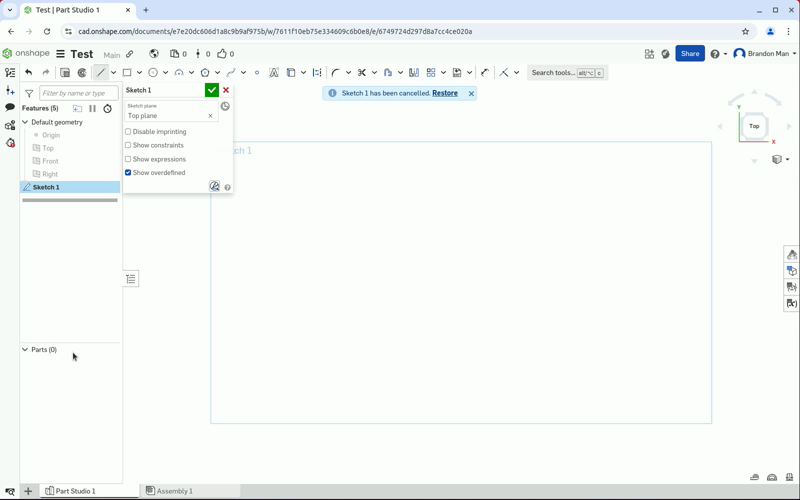
mouse_move(348, 374)
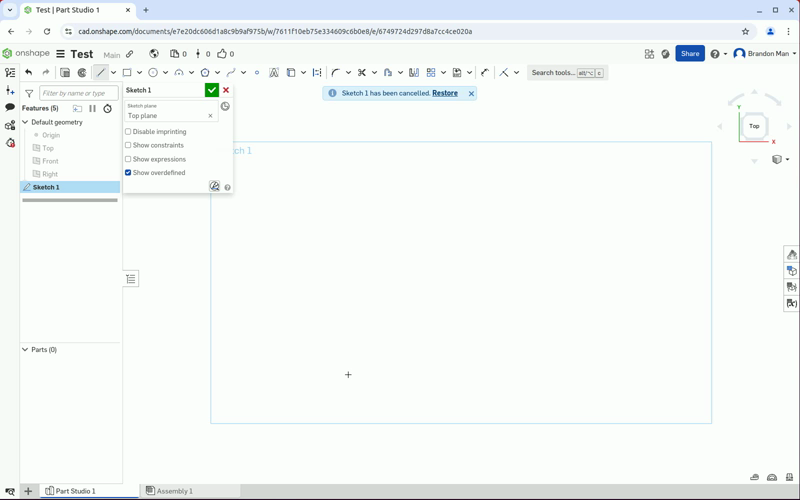
click(348, 374)
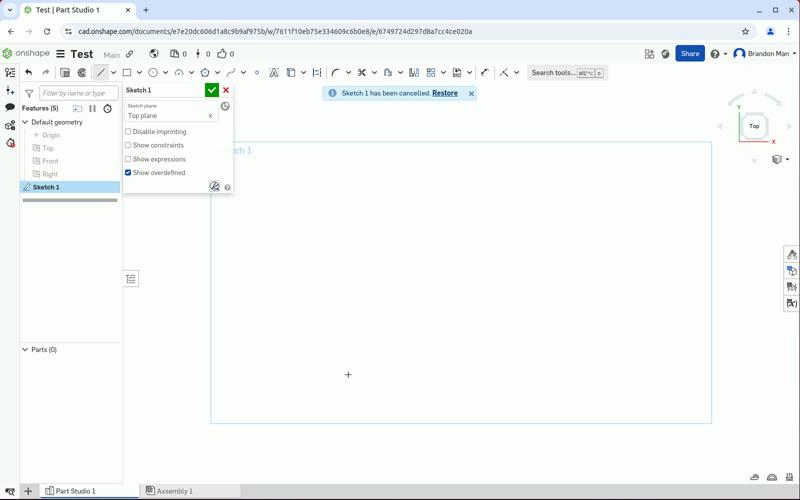
key_up(shift)
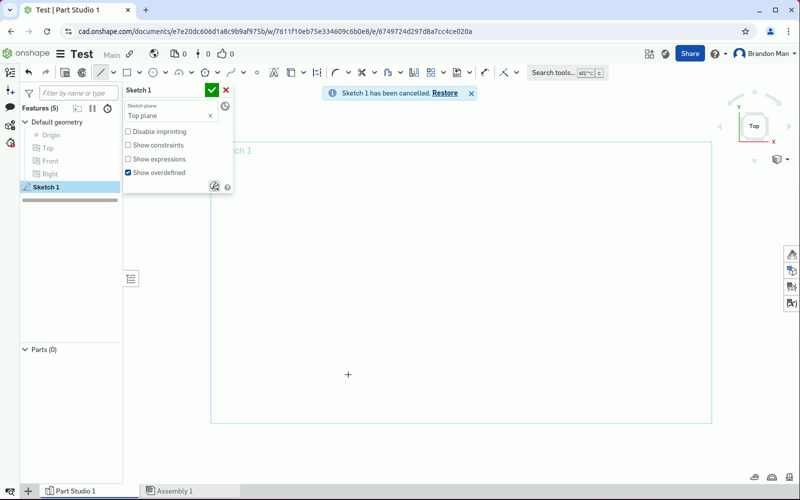
key_down(shift)
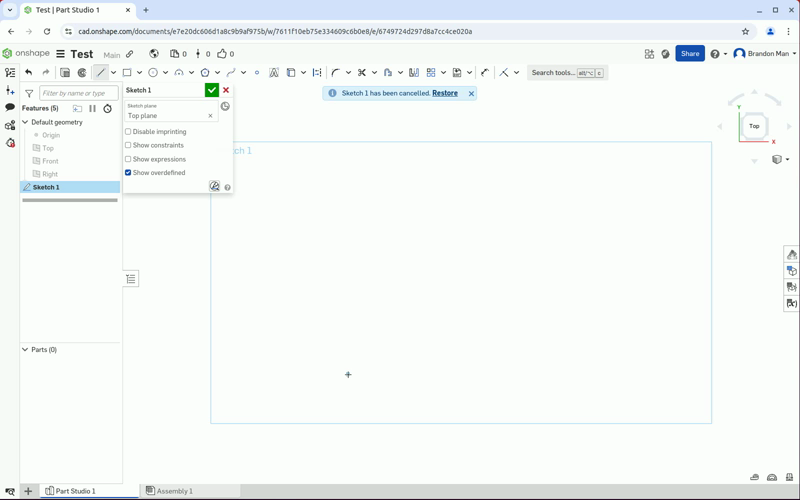
mouse_move(572, 374)
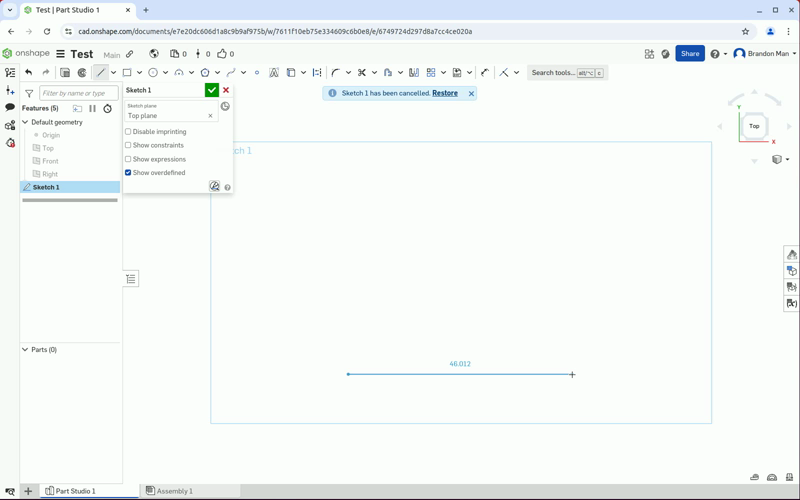
click(572, 374)
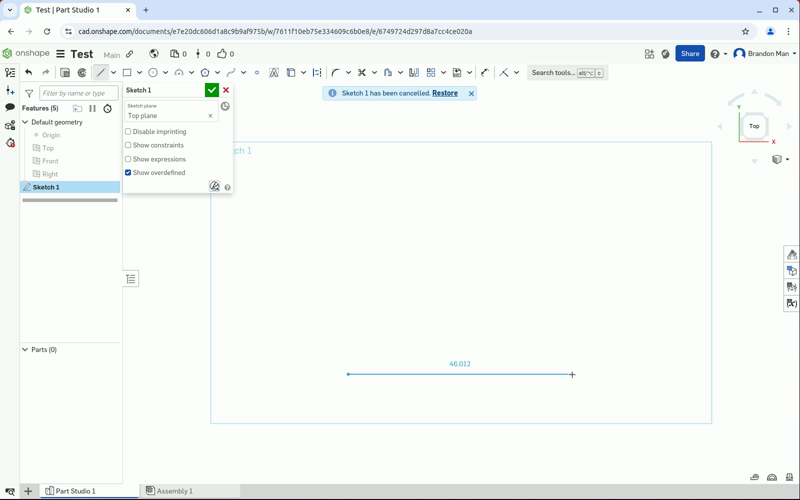
key_up(shift)
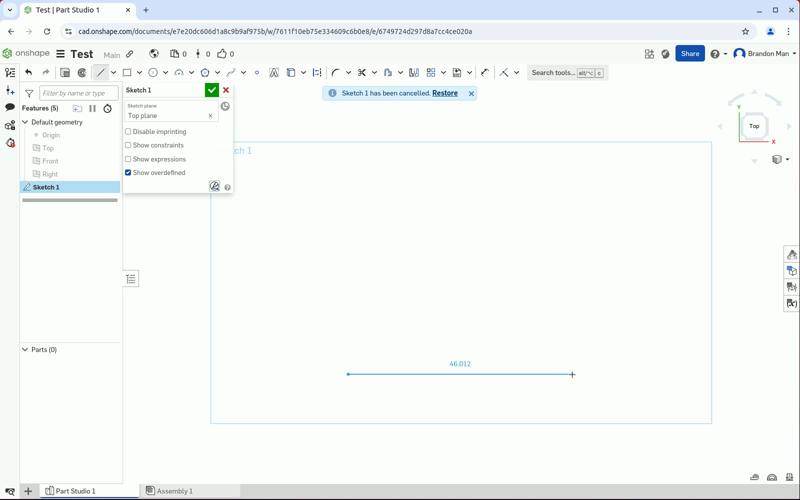
key_down(shift)
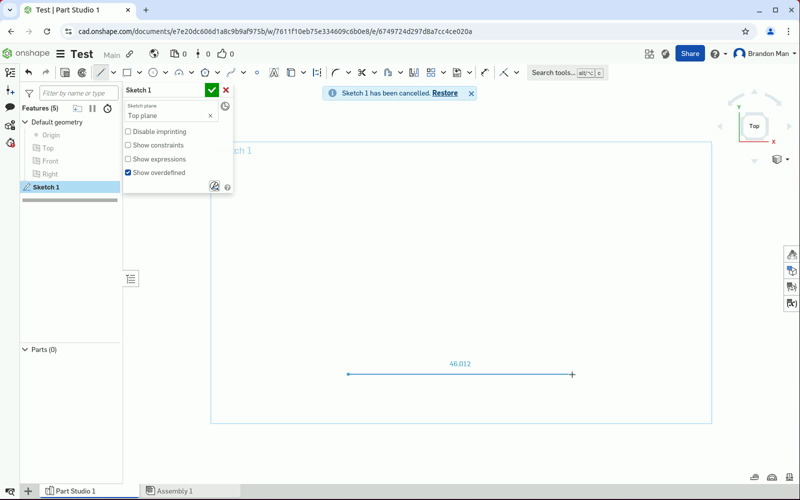
mouse_move(348, 192)
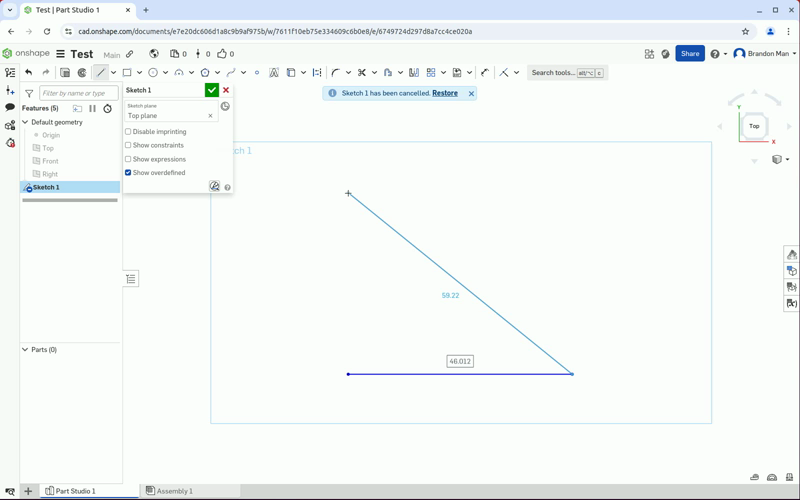
click(348, 192)
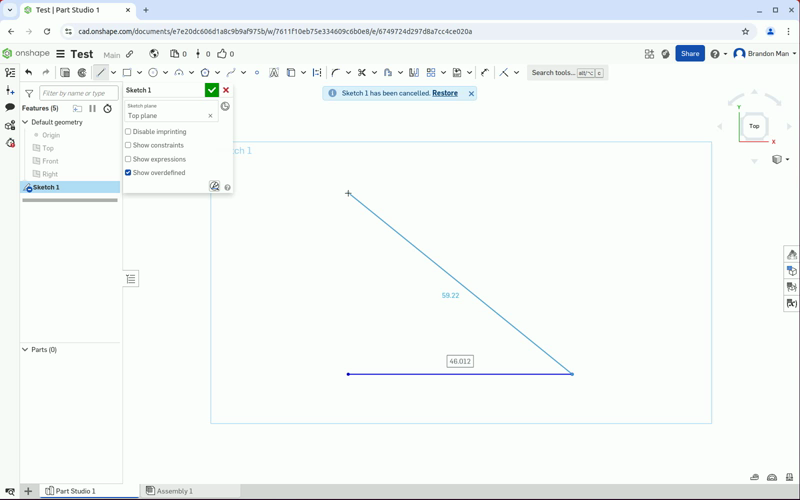
key_up(shift)
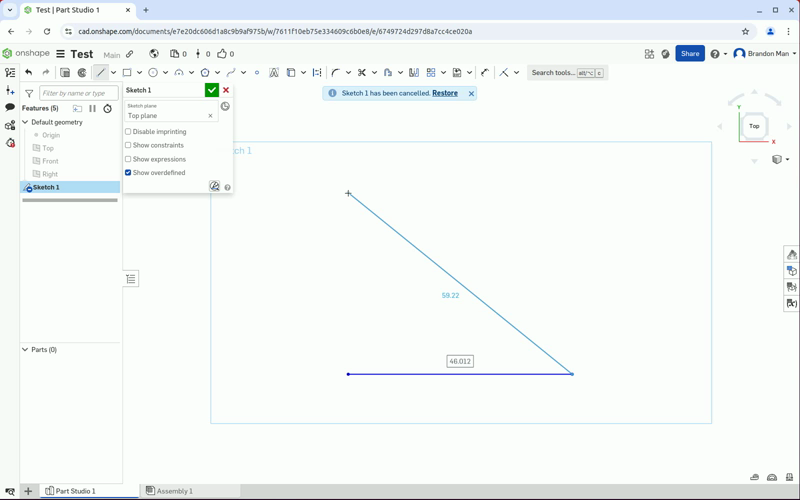
key_down(shift)
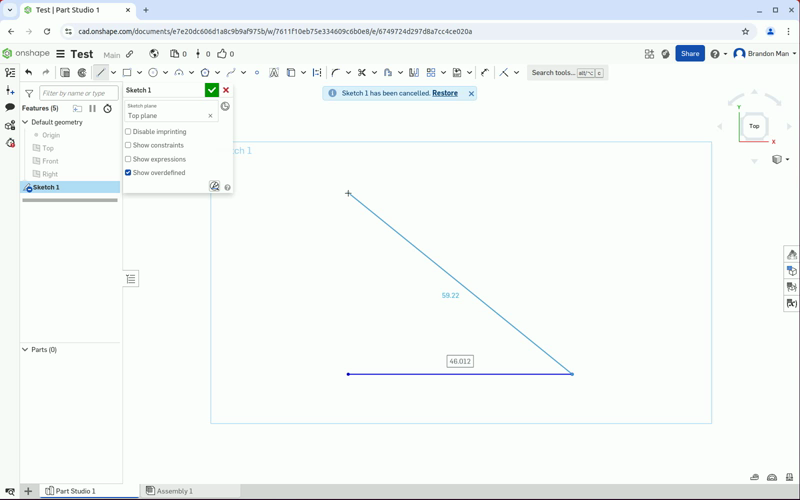
mouse_move(348, 374)
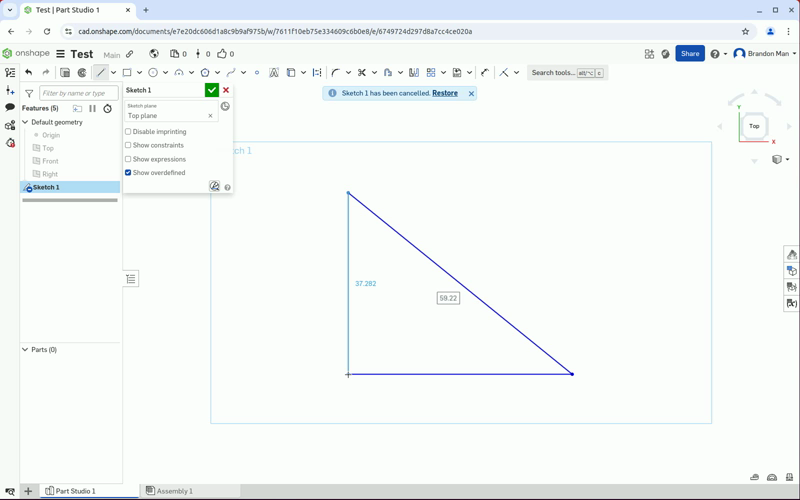
key_up(shift)
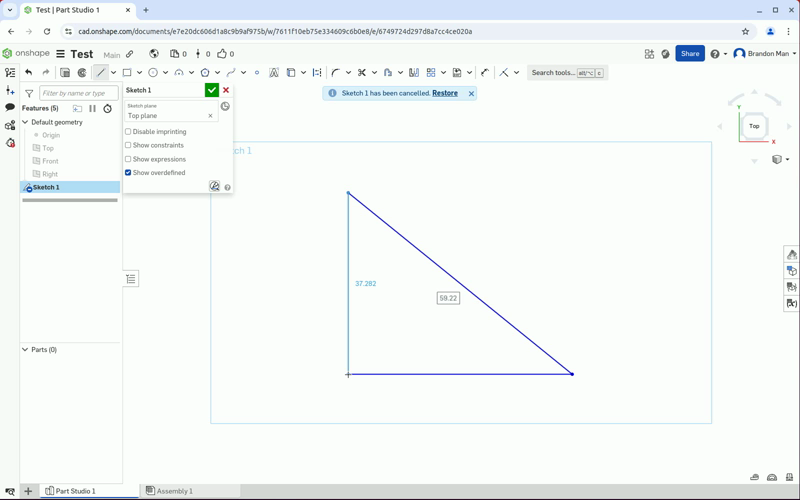
click(348, 374)
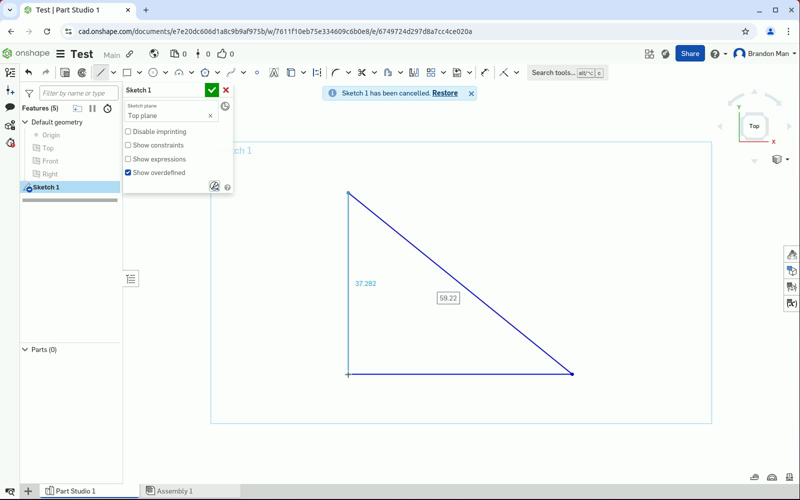
key(esc)
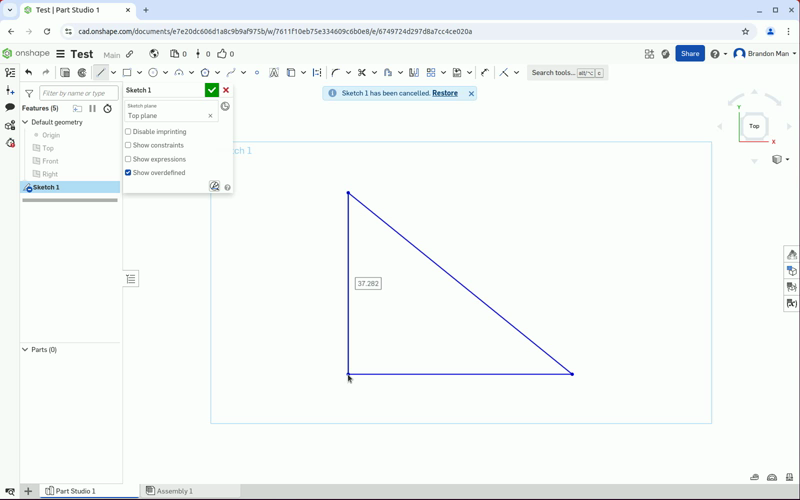
mouse_move(419, 299)
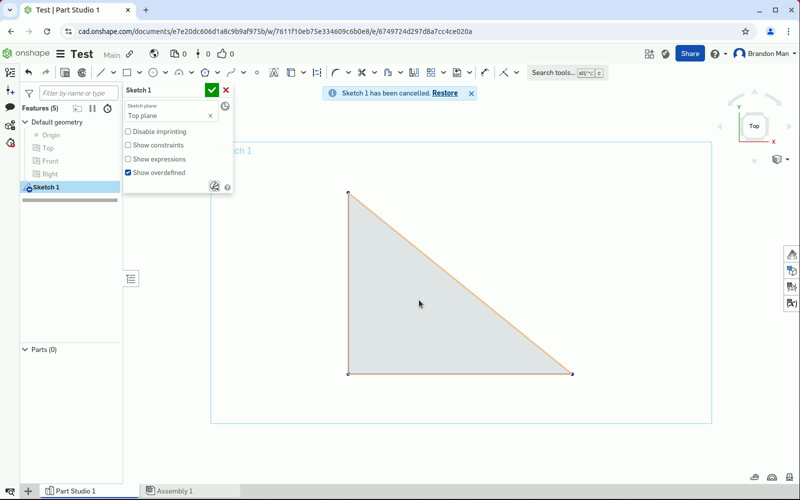
click(419, 299)
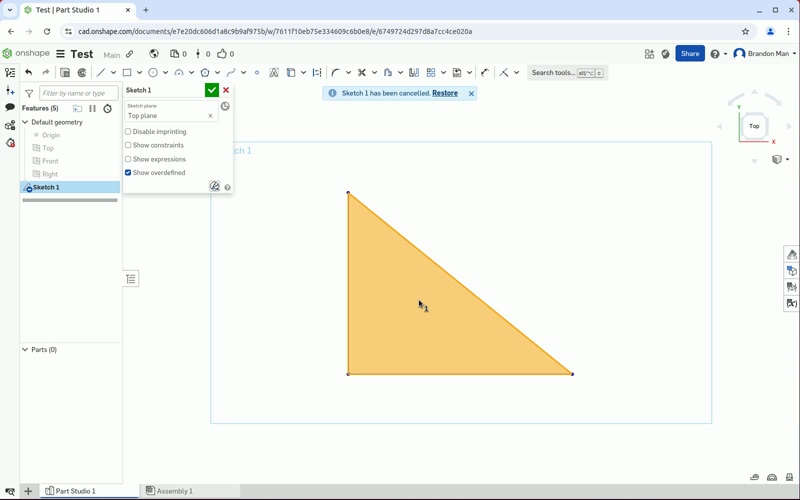
mouse_move(73, 352)
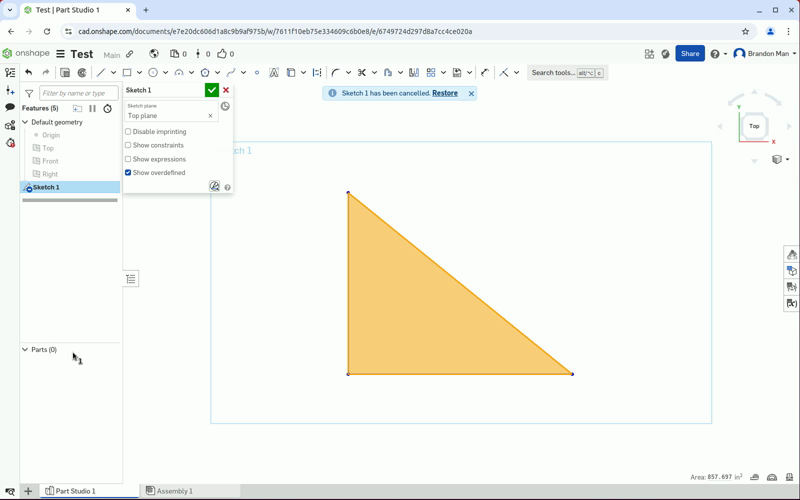
key(shift+y)
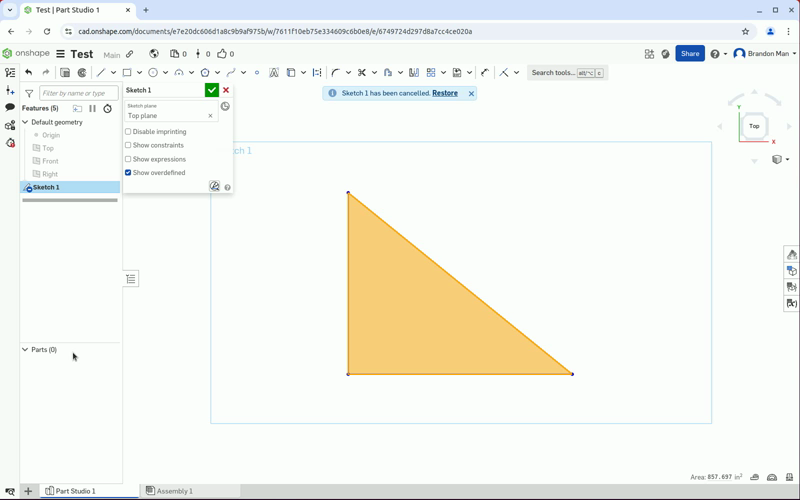
key(shift+e)
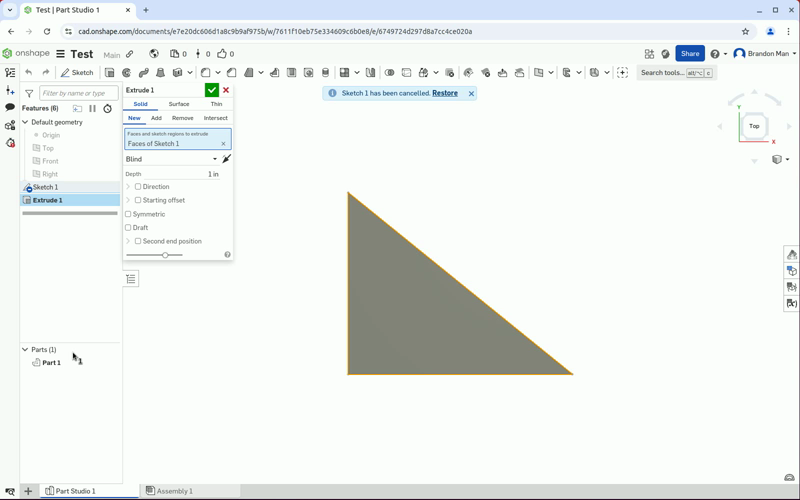
mouse_move(143, 106)
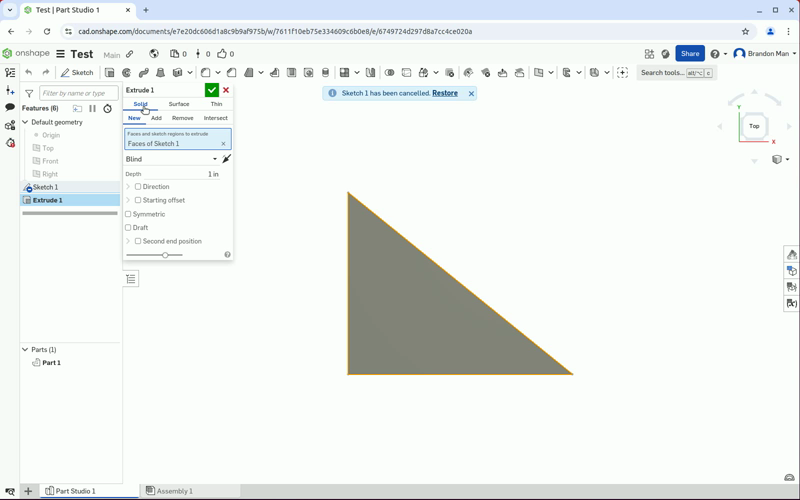
click(143, 106)
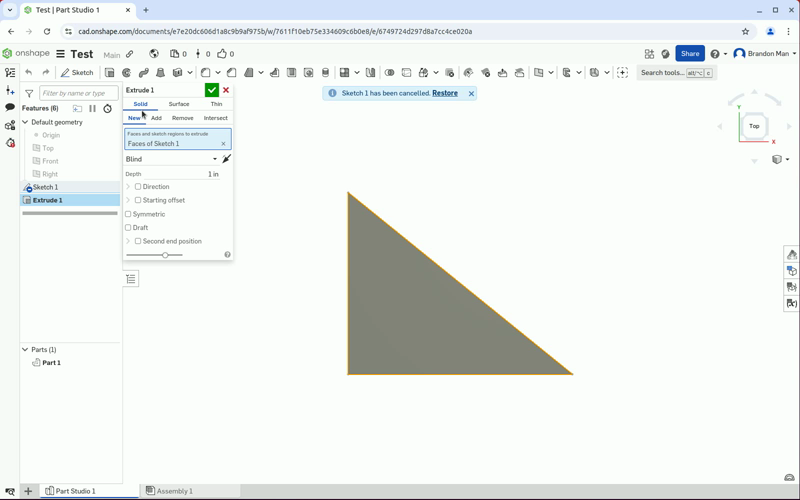
mouse_move(137, 120)
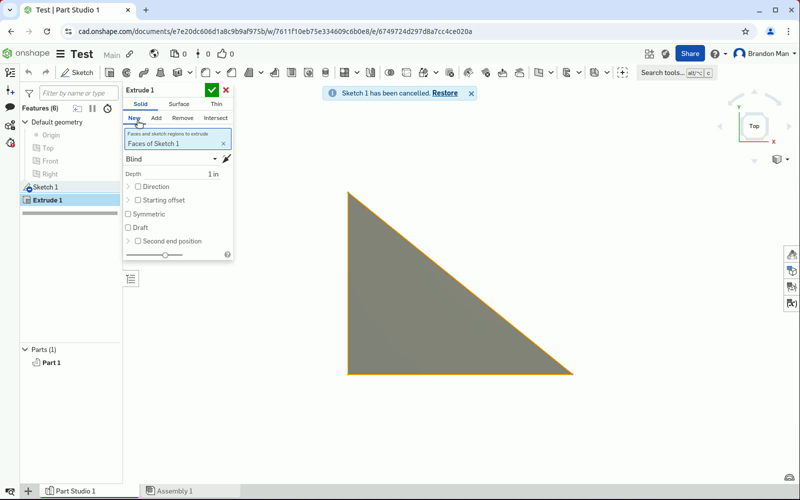
click(137, 120)
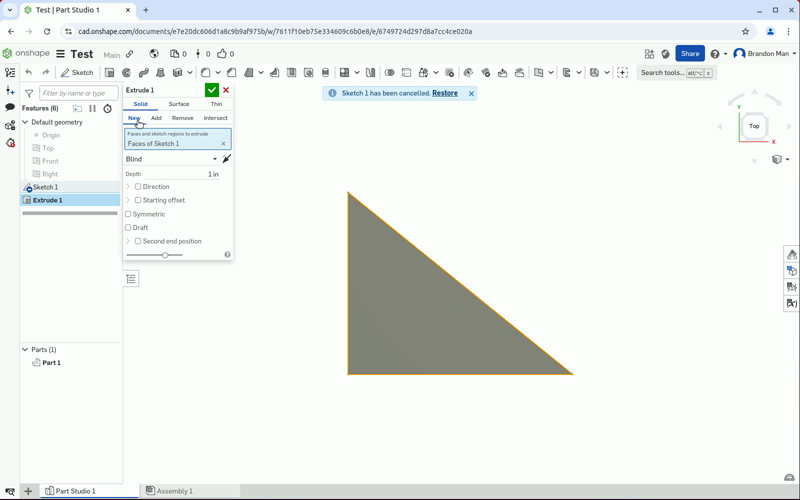
key(tab, 4)
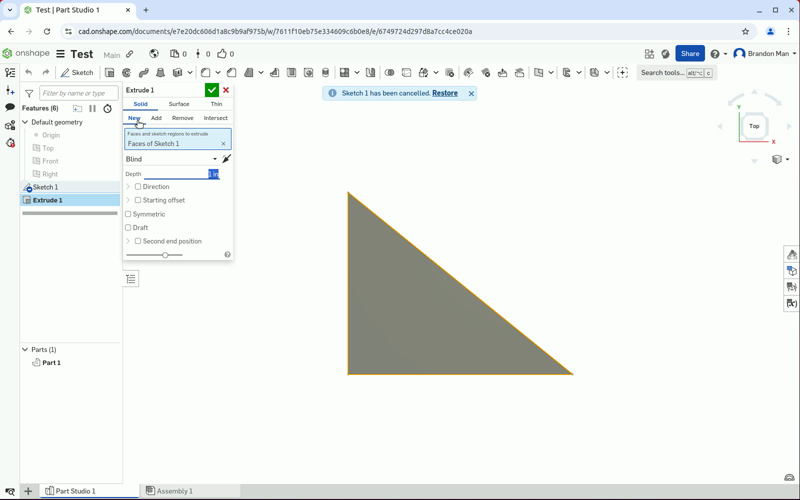
text(2.166)
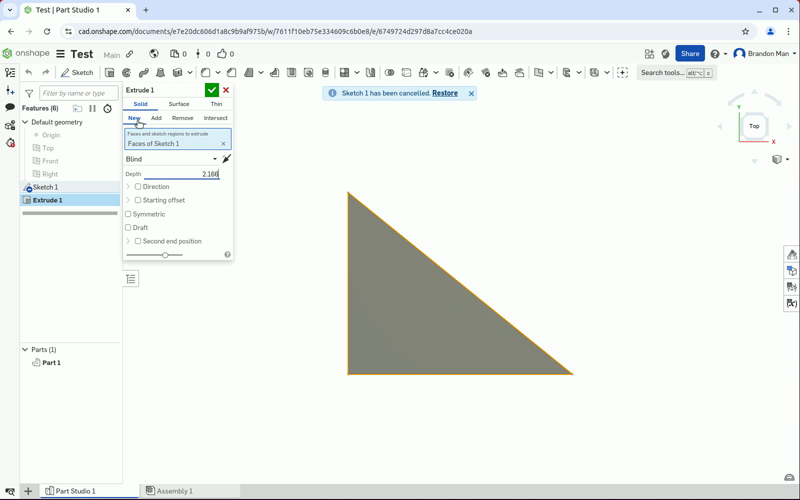
key(enter)
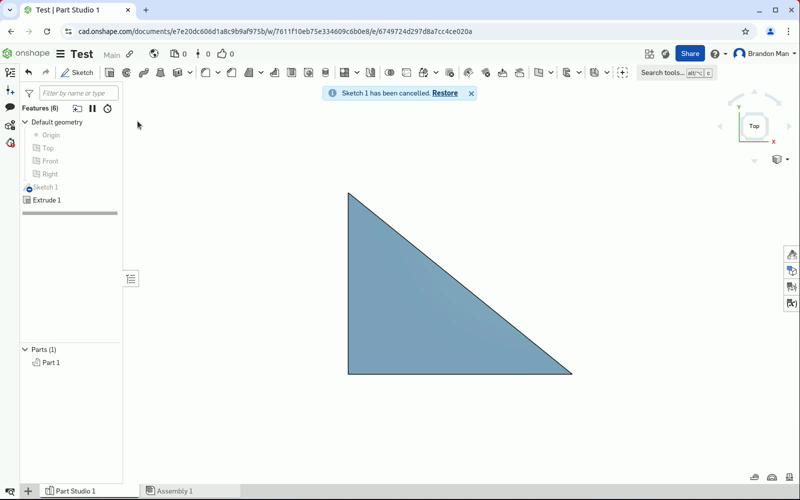
key(shift+h)
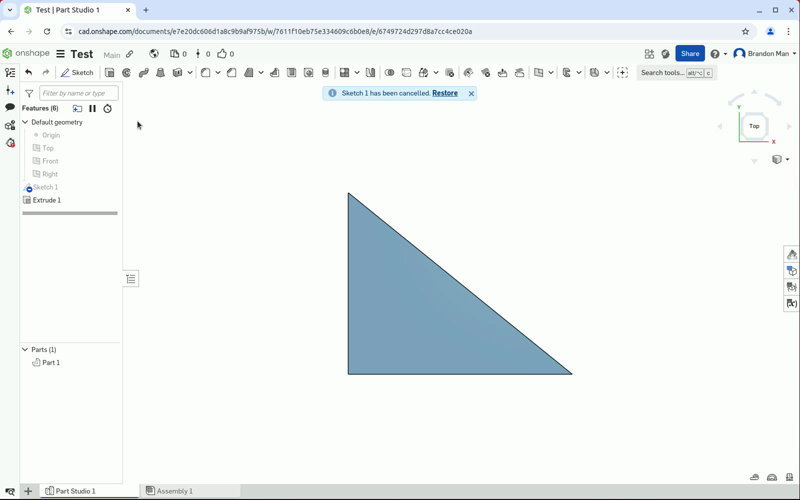
key(shift+h)
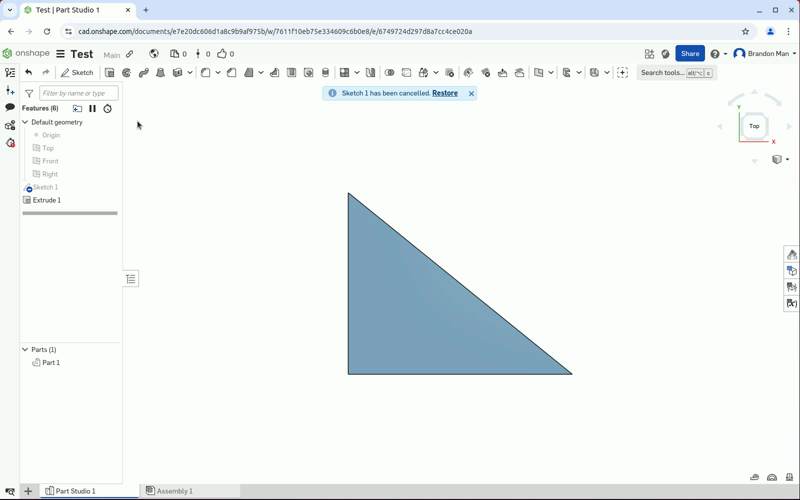
mouse_move(73, 189)
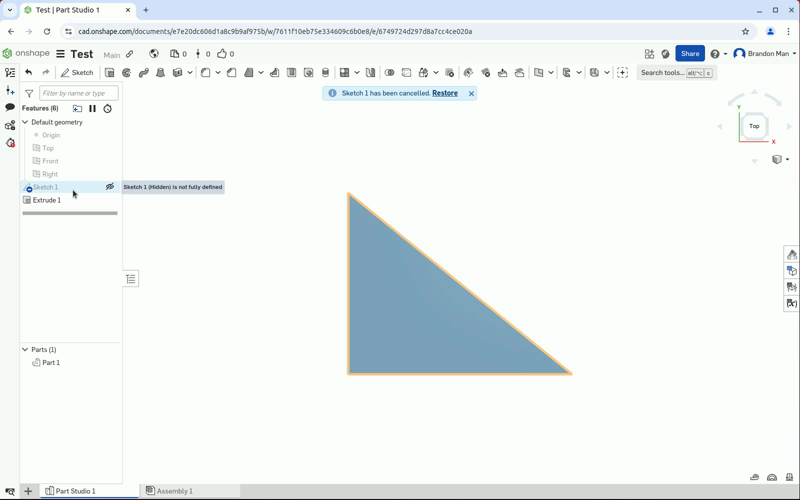
click(73, 189)
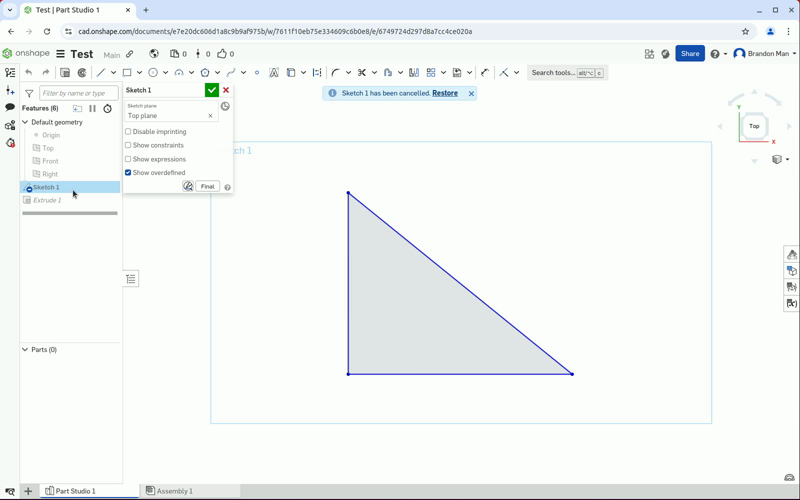
mouse_move(229, 92)
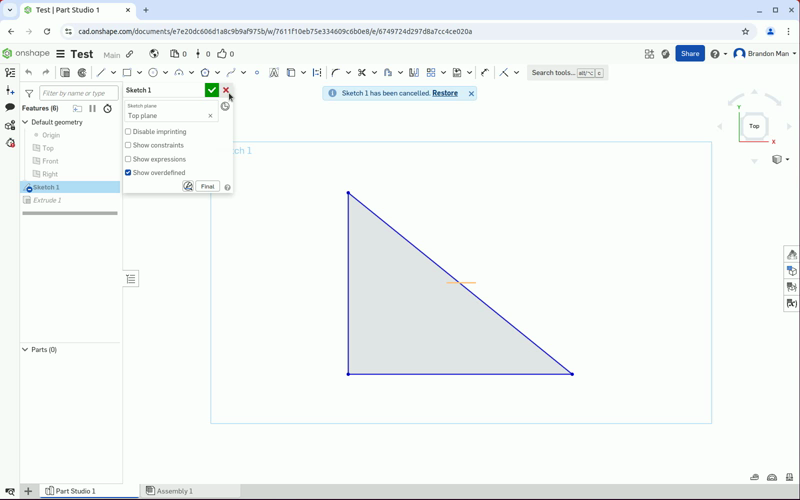
click(229, 92)
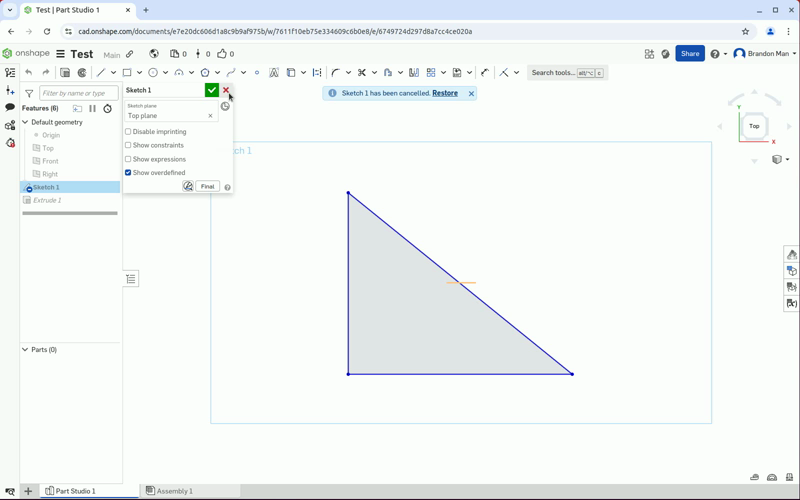
key(shift+s)
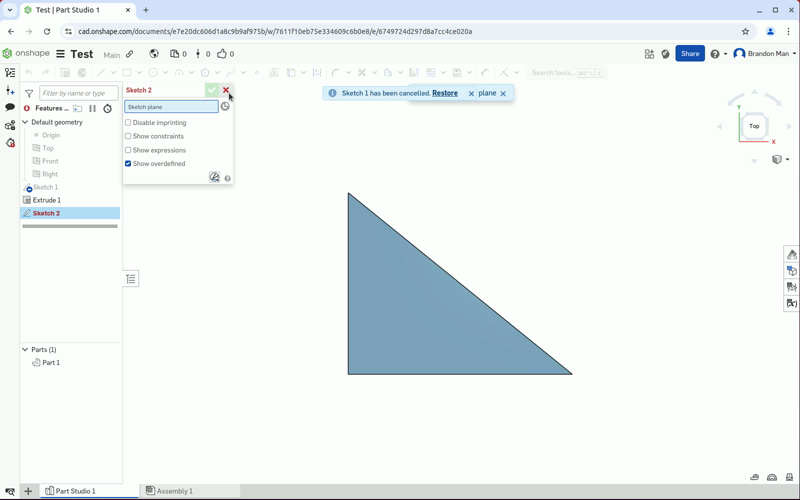
mouse_move(73, 150)
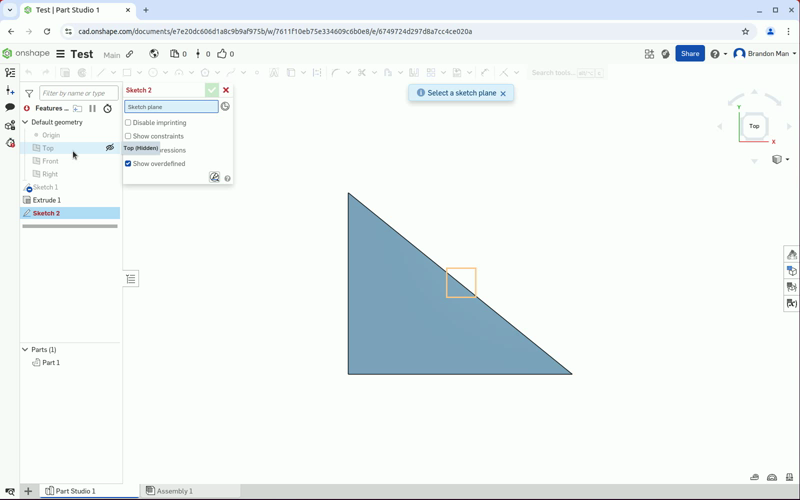
click(73, 150)
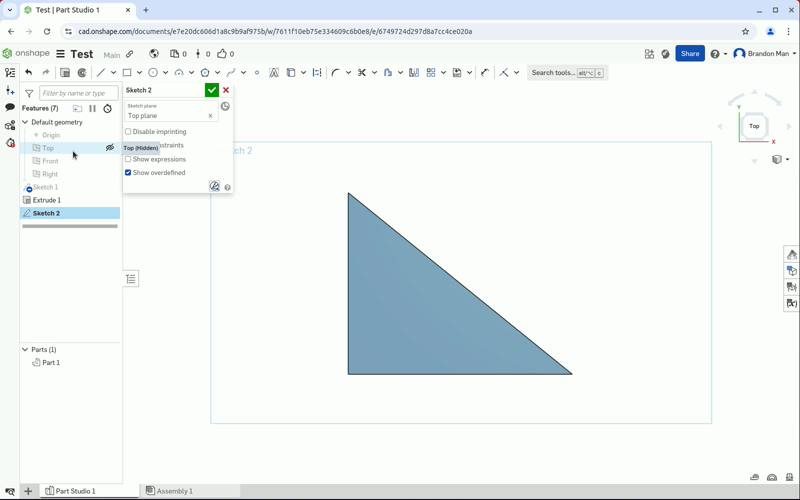
mouse_move(73, 352)
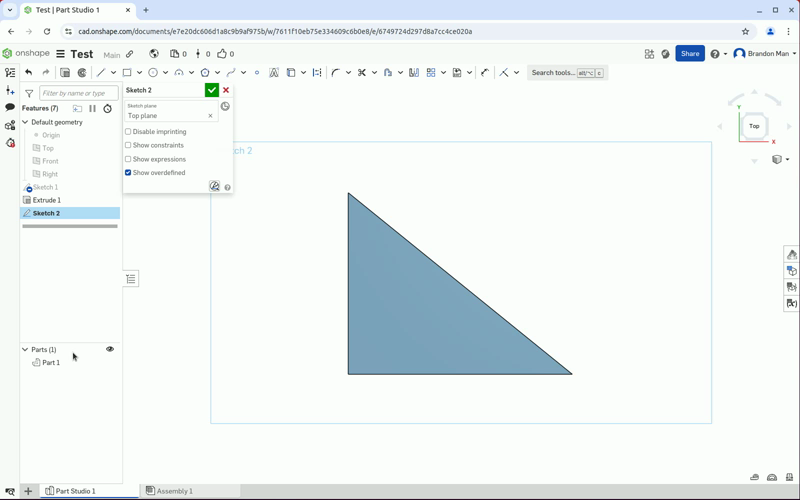
key(y)
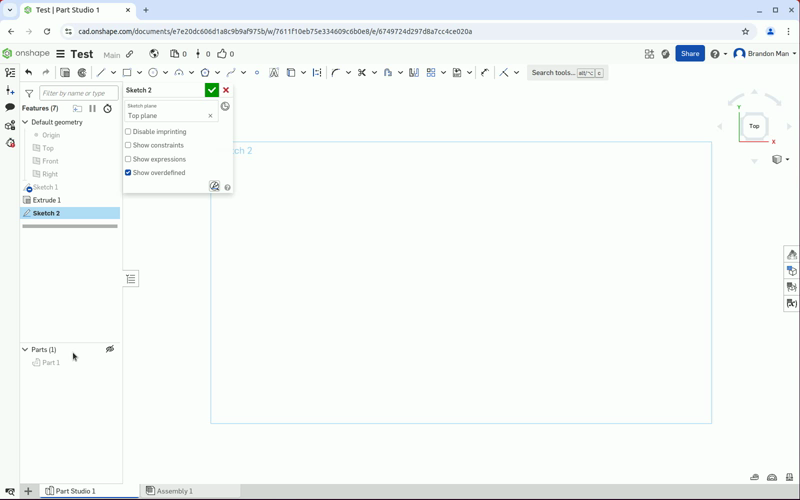
key(l)
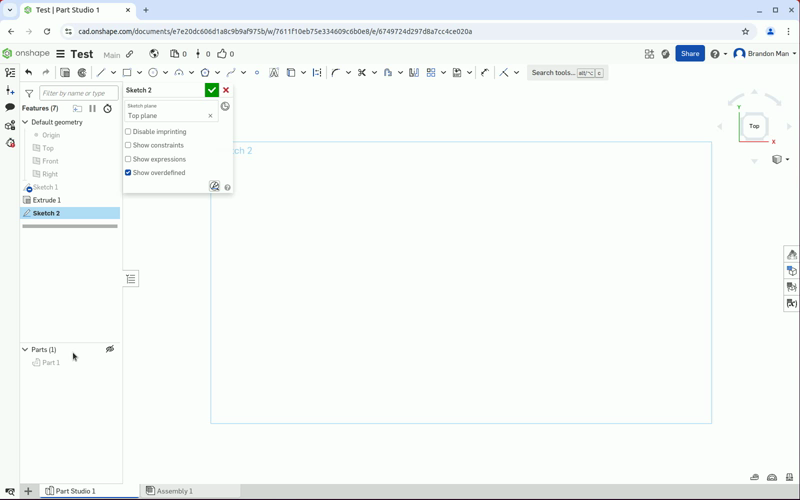
key_down(shift)
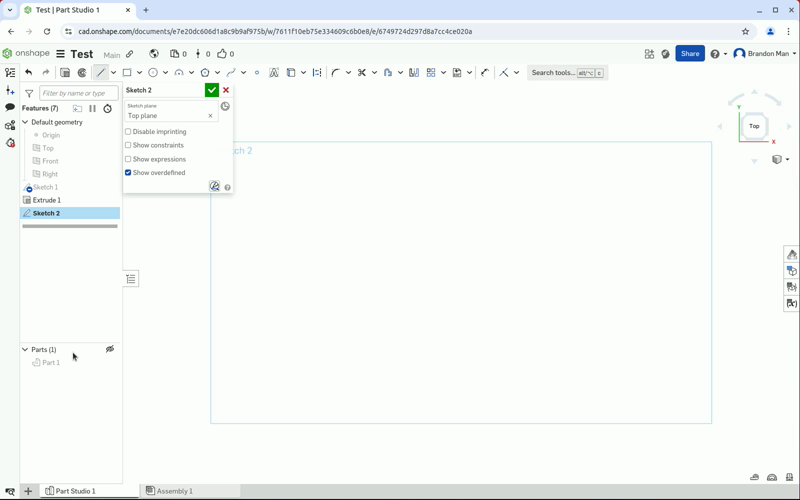
mouse_move(348, 191)
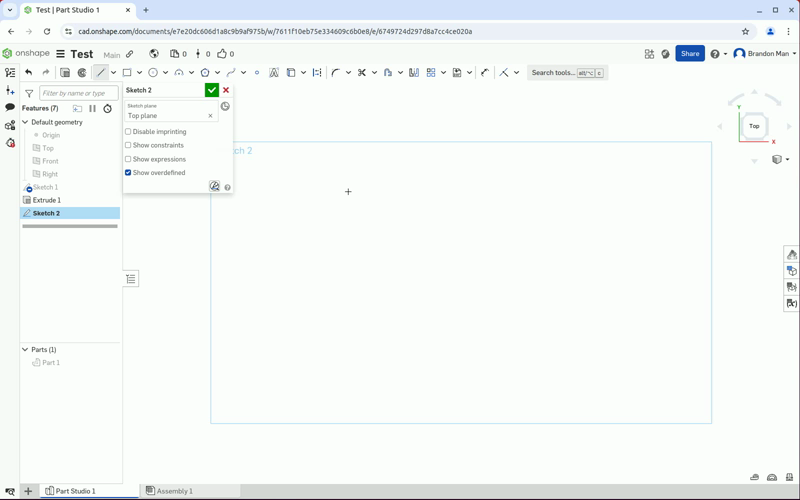
click(348, 191)
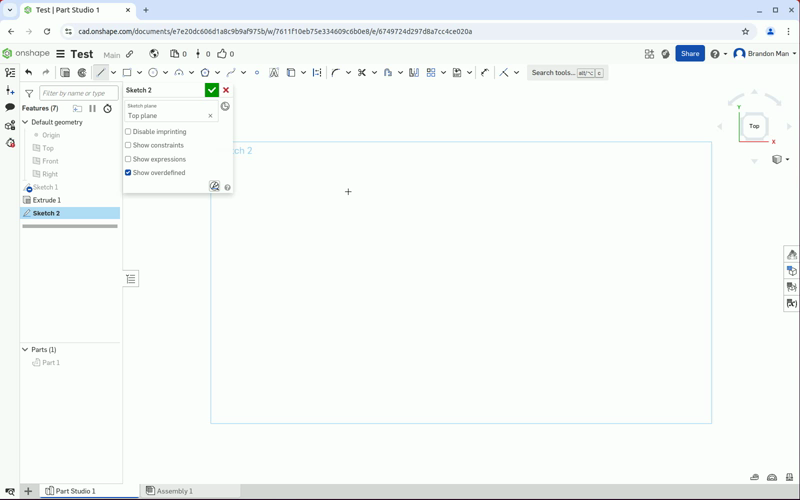
key_up(shift)
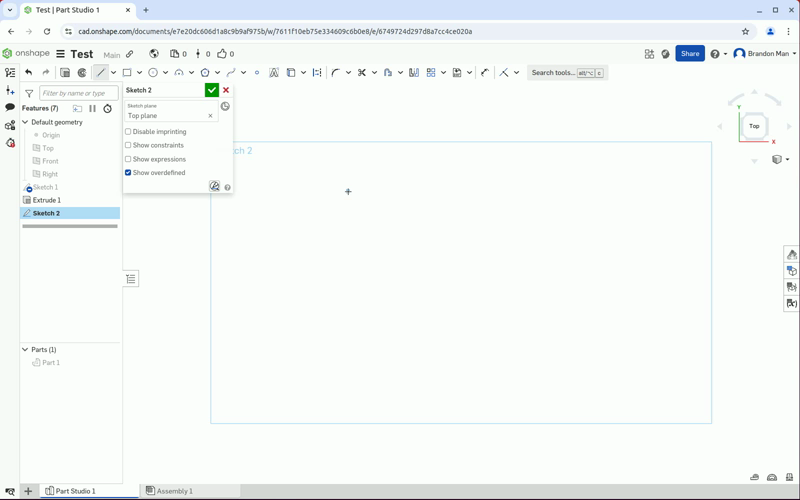
key_down(shift)
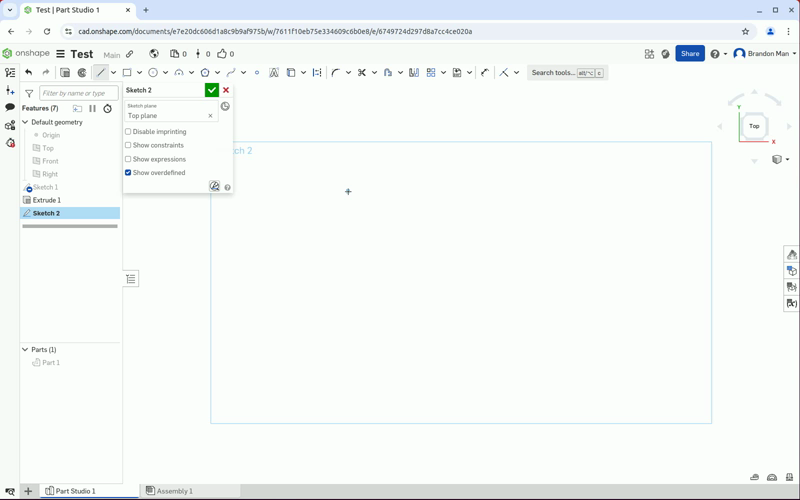
mouse_move(572, 372)
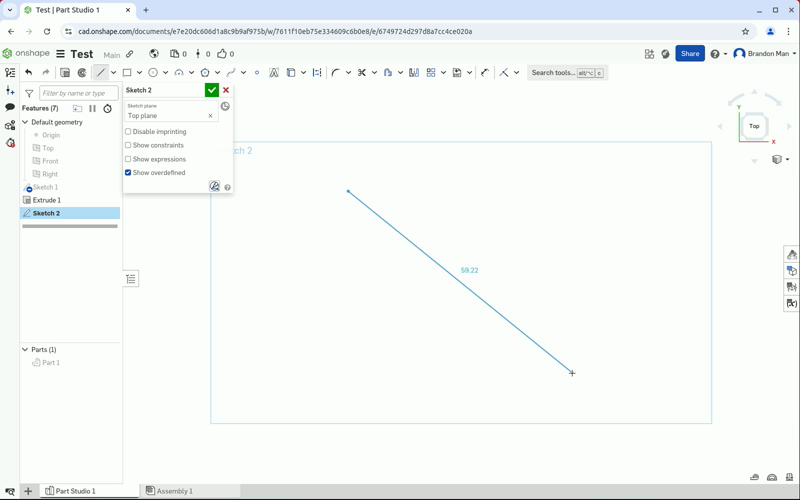
click(572, 372)
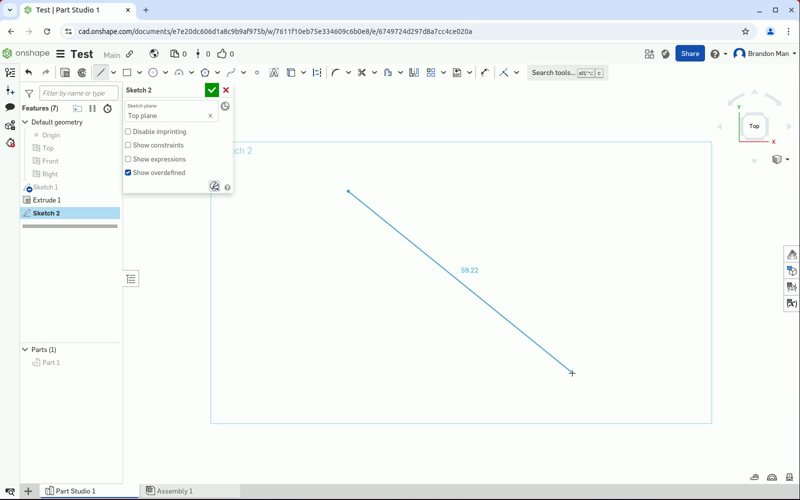
key_up(shift)
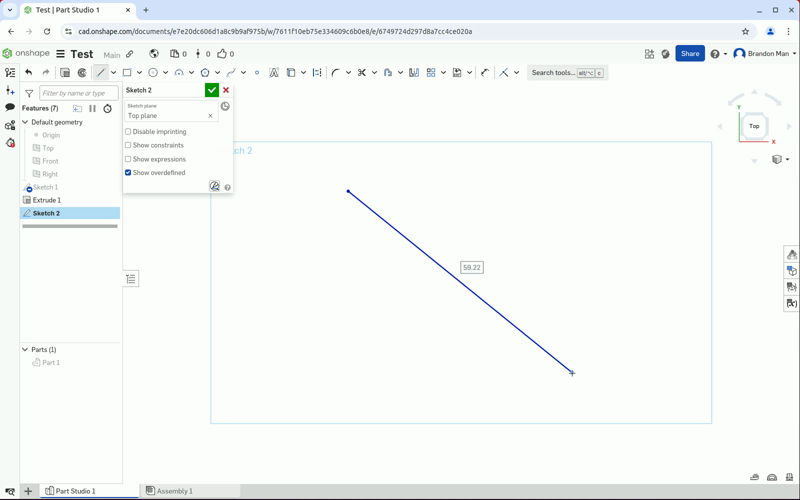
key_down(shift)
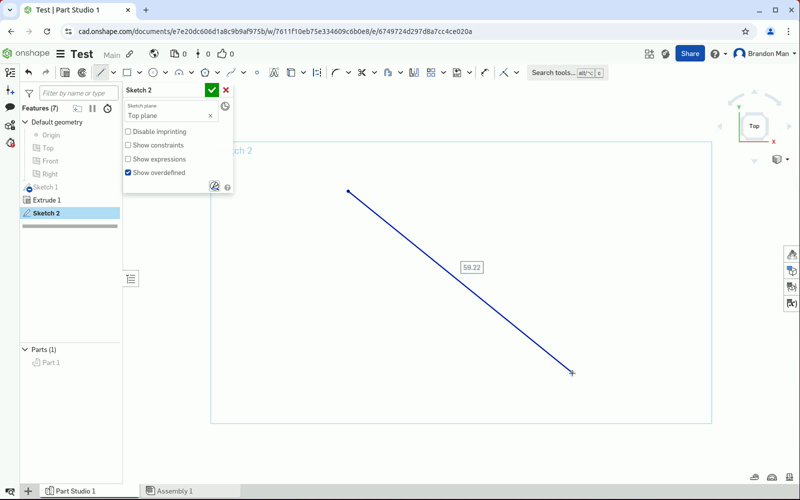
mouse_move(572, 191)
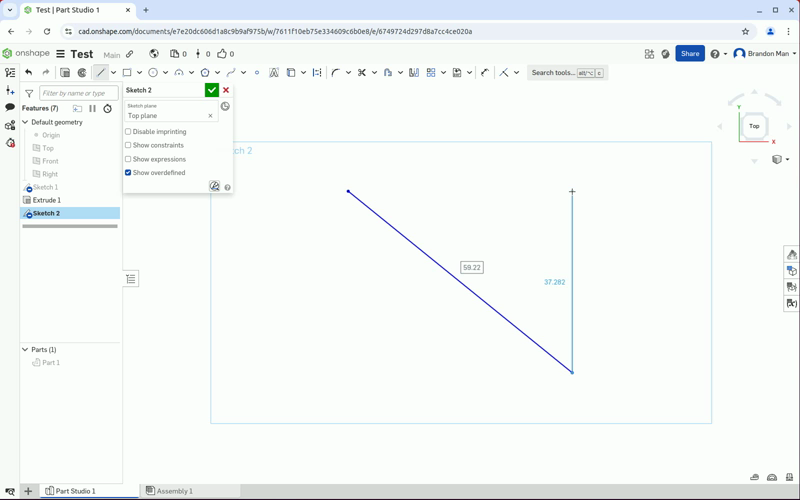
click(572, 191)
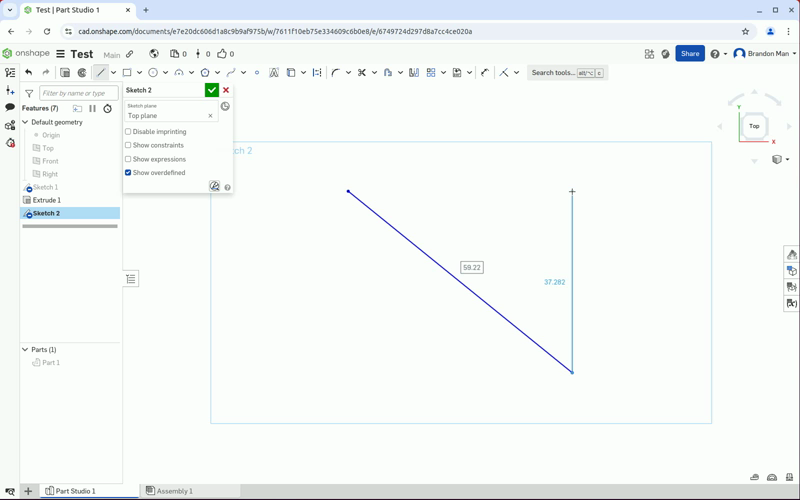
key_up(shift)
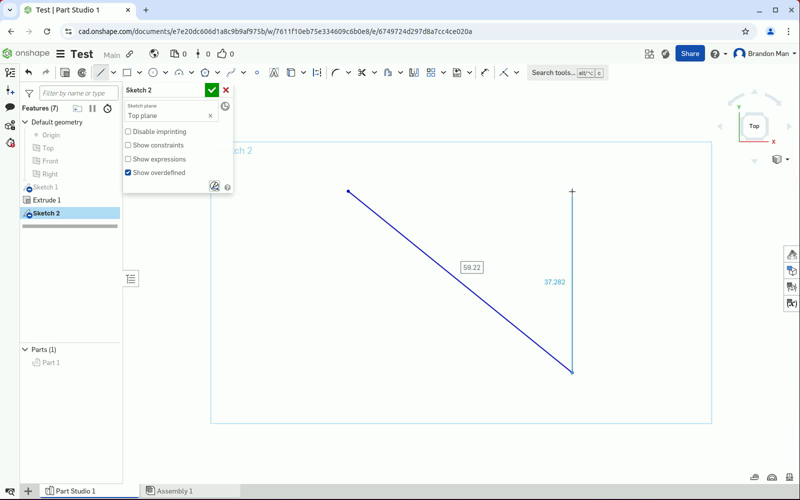
key_down(shift)
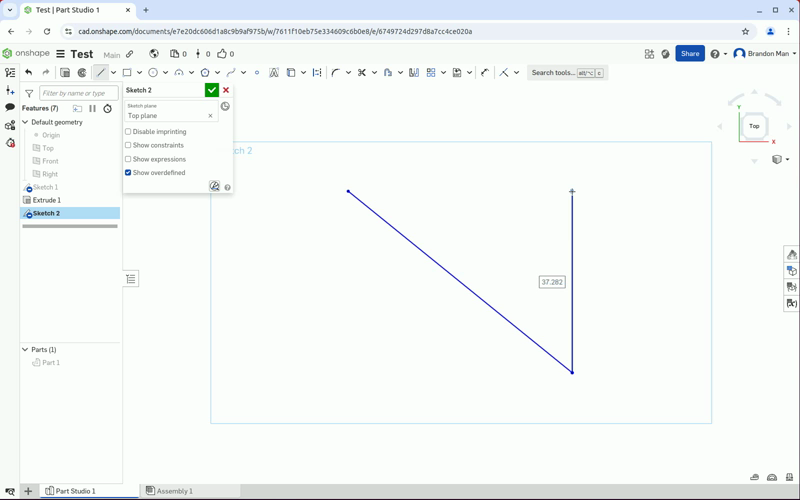
mouse_move(348, 191)
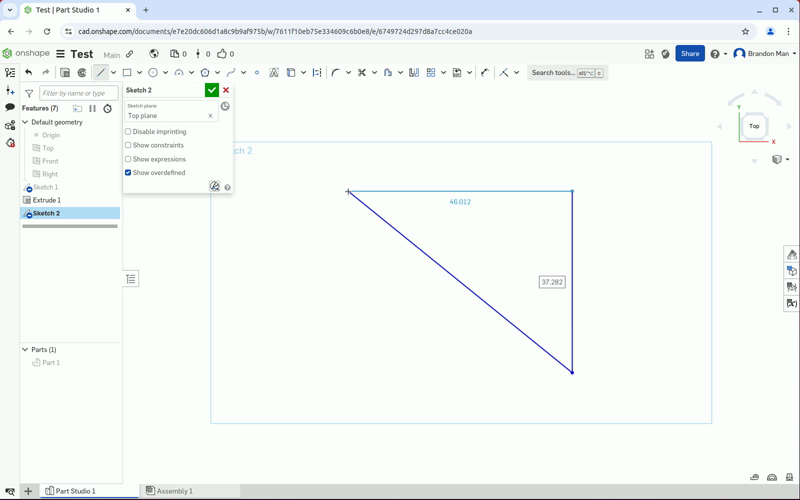
key_up(shift)
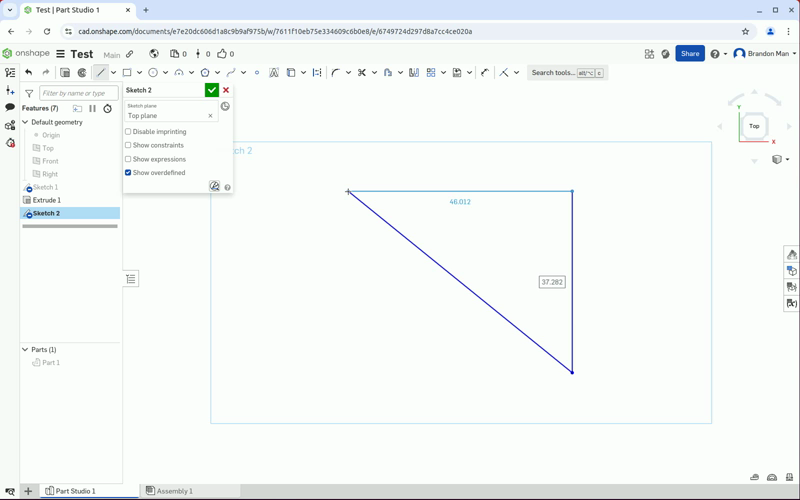
click(348, 191)
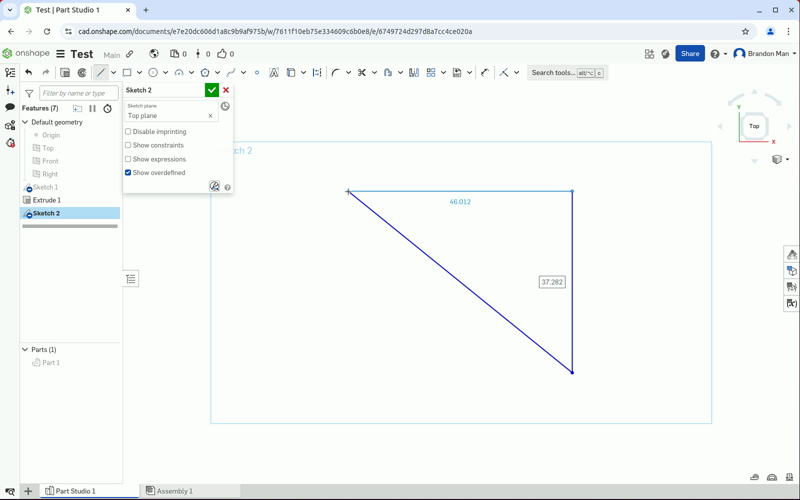
key(esc)
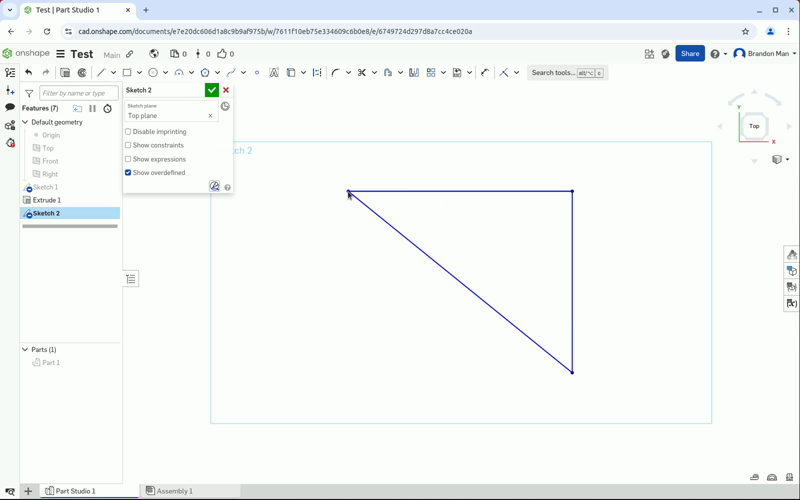
mouse_move(526, 314)
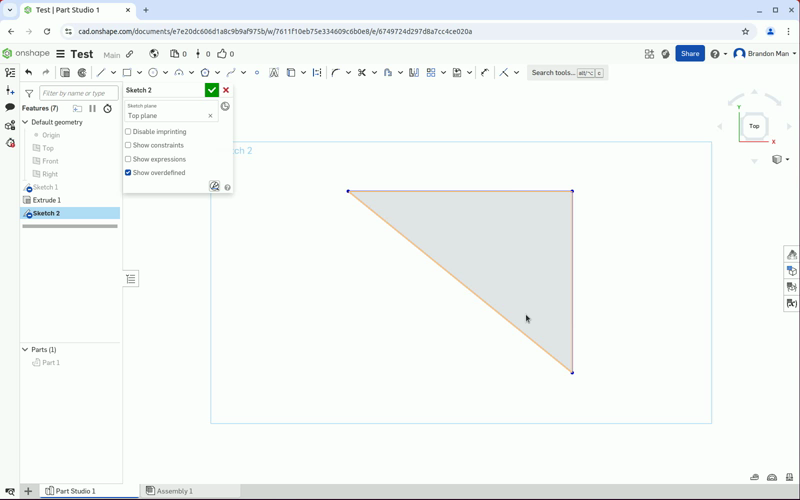
click(526, 314)
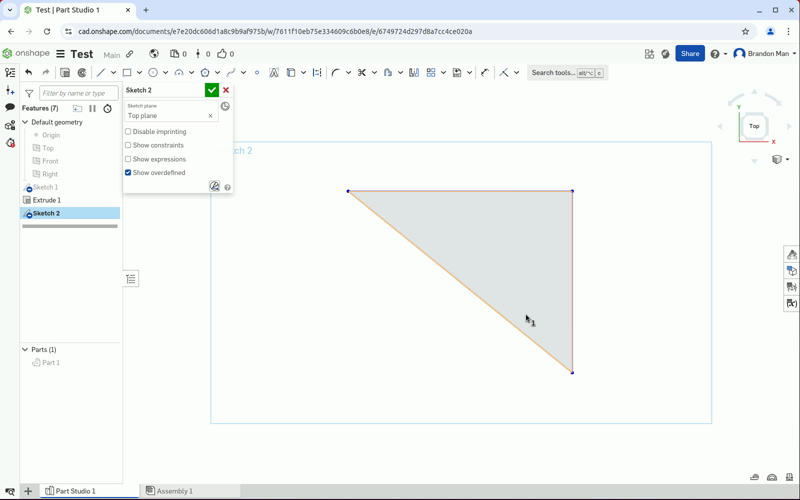
mouse_move(73, 352)
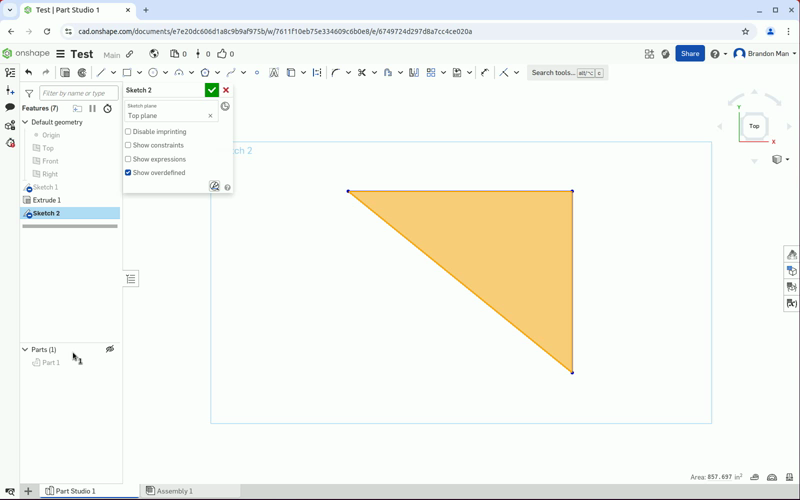
key(shift+y)
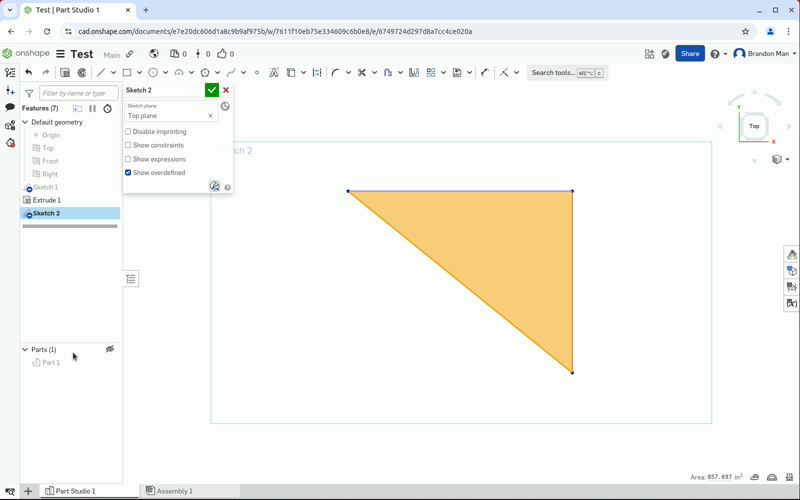
key(shift+e)
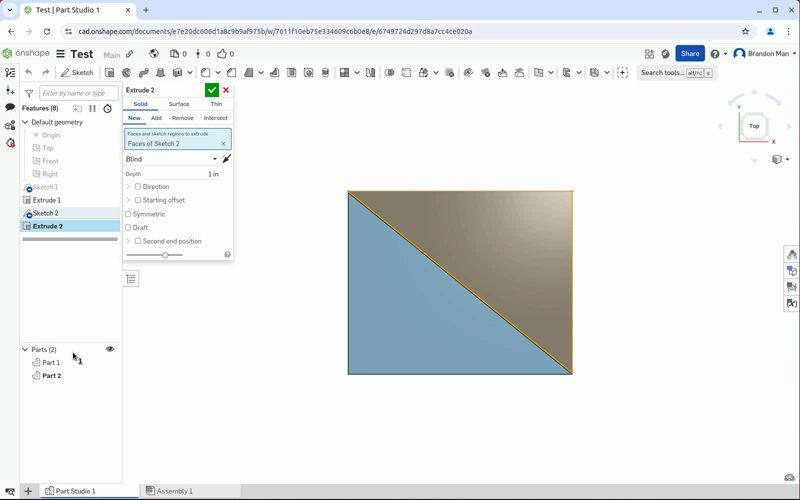
mouse_move(143, 106)
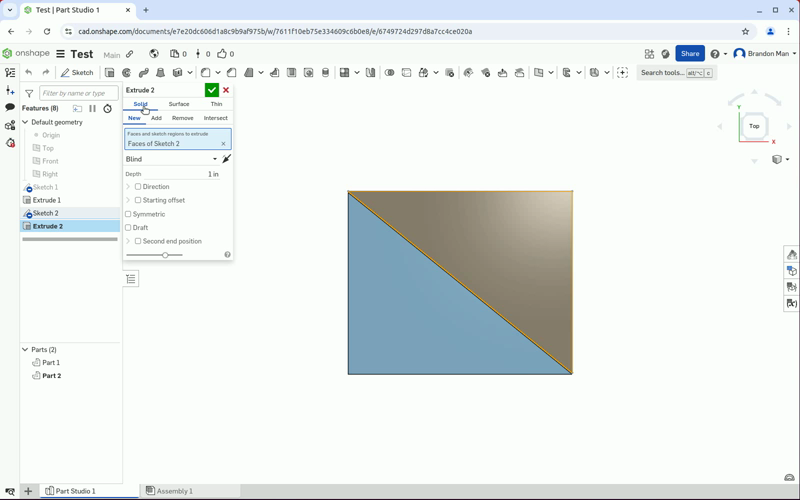
click(143, 106)
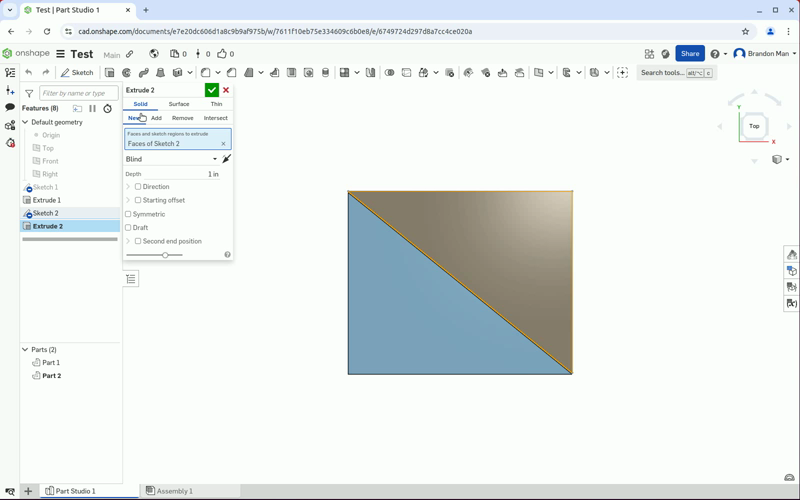
mouse_move(137, 120)
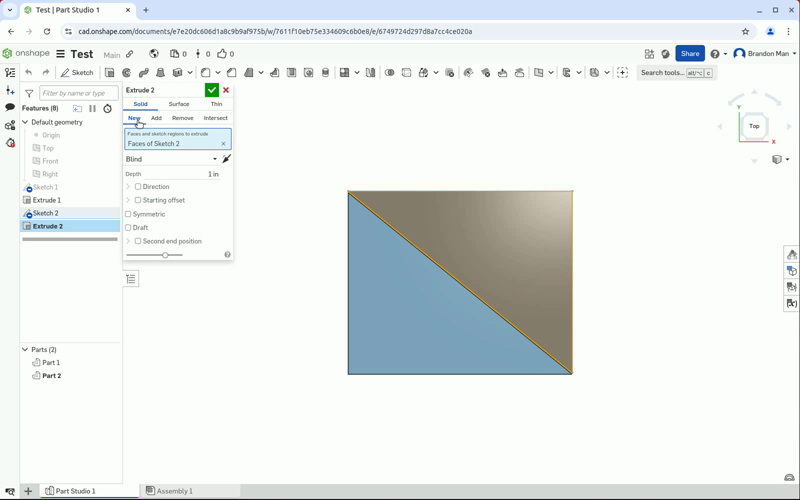
click(137, 120)
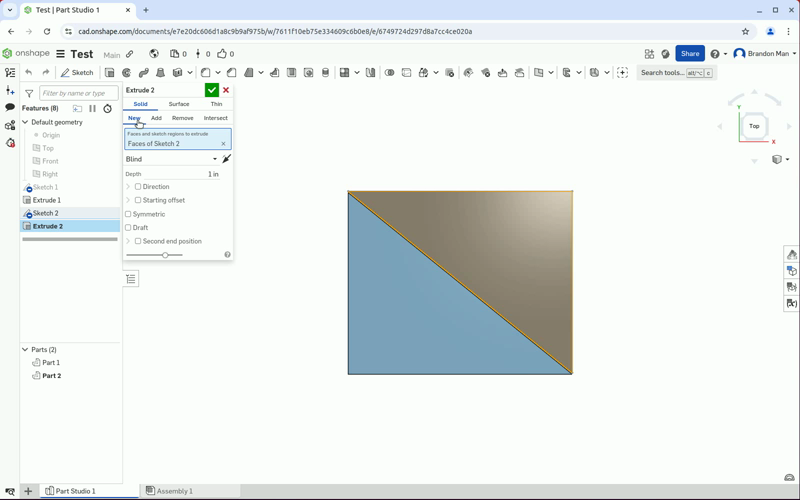
key(tab, 4)
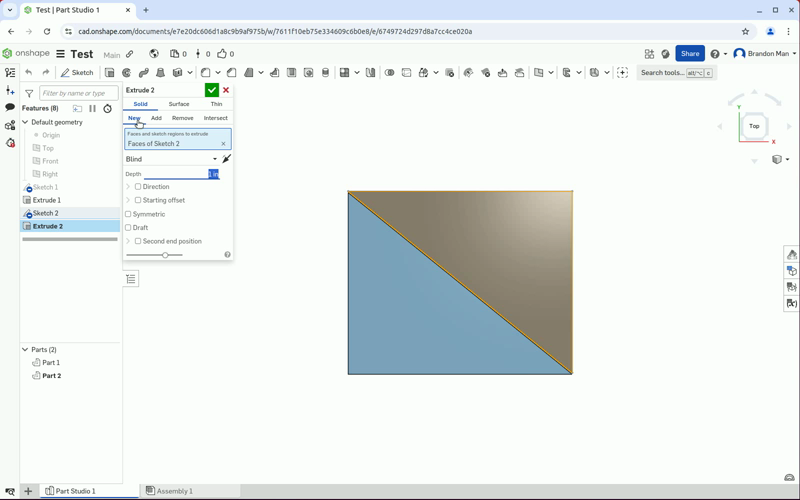
text(2.166)
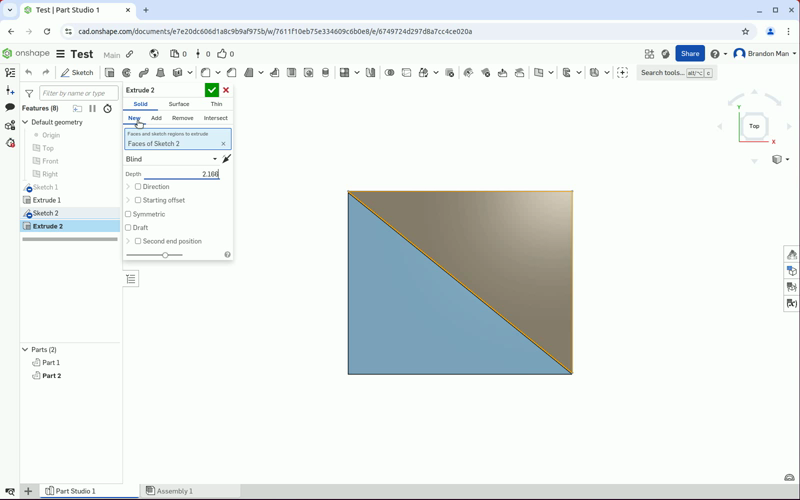
key(enter)
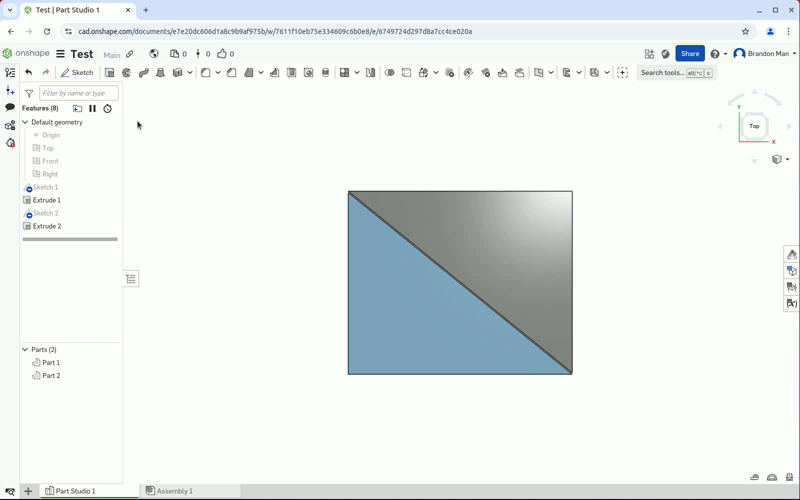
key(shift+h)
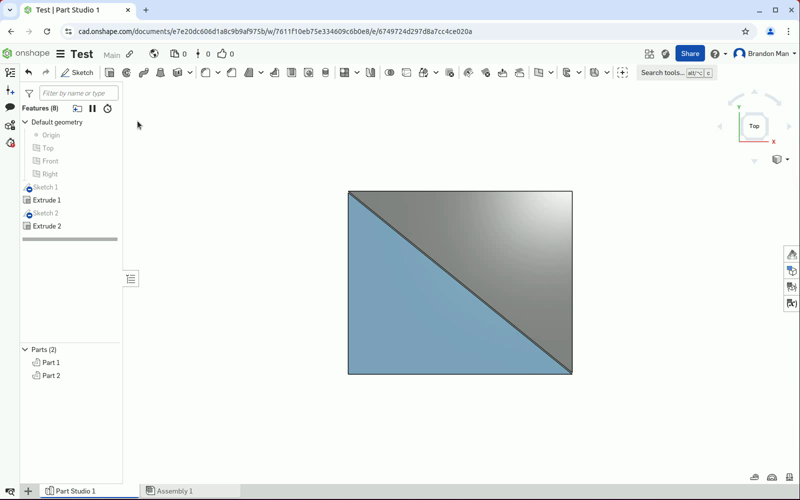
key(shift+h)
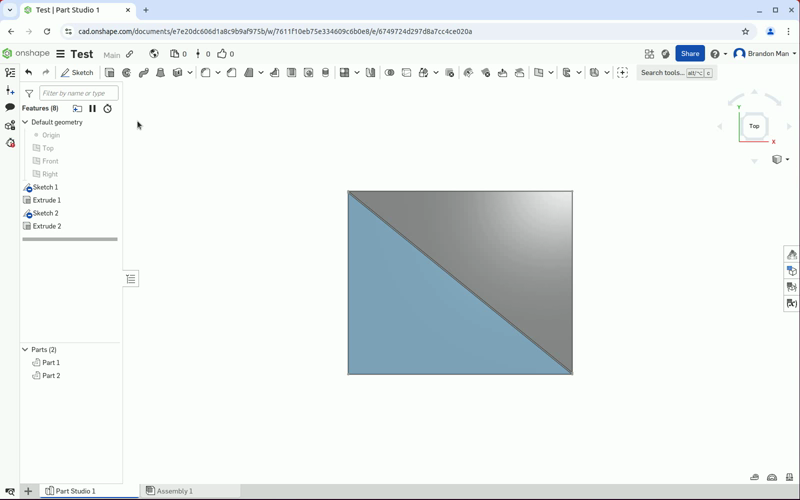
key(shift+7)
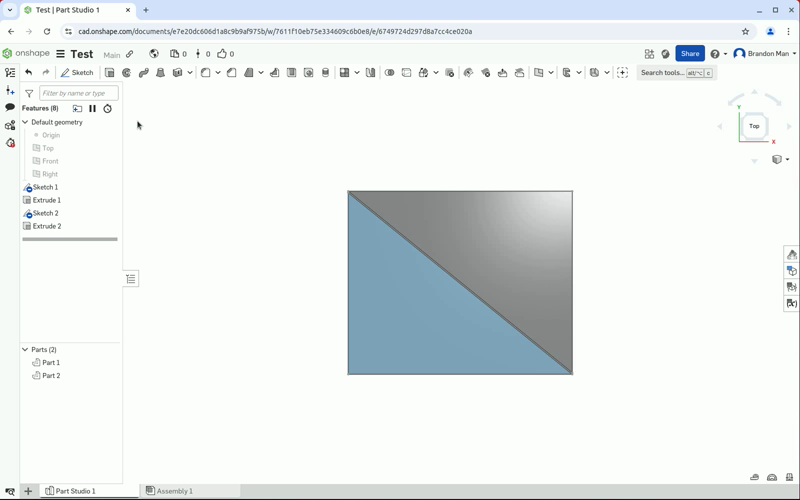
key(up, 3)
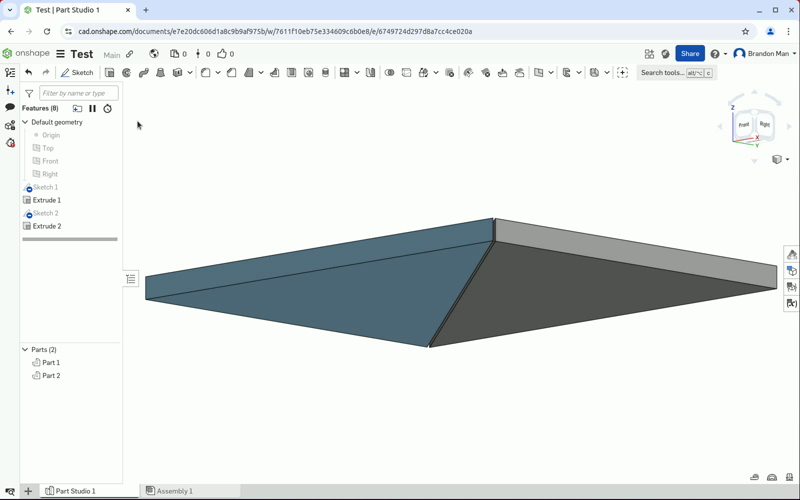
key(left, 3)
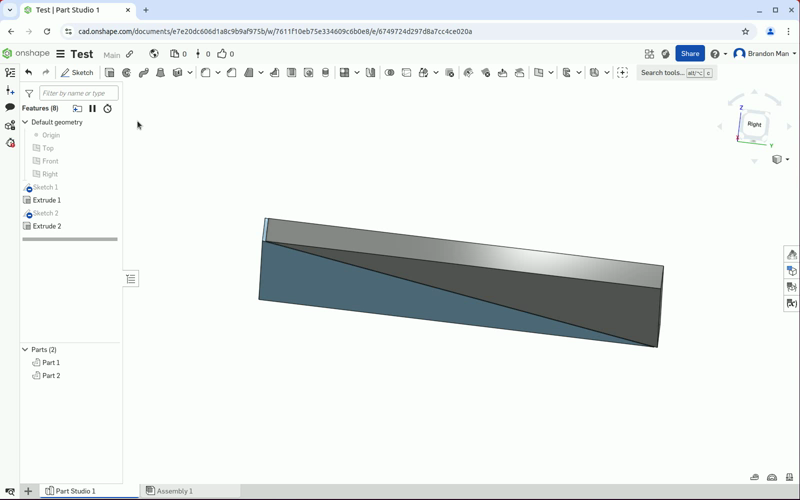
key(right, 3)
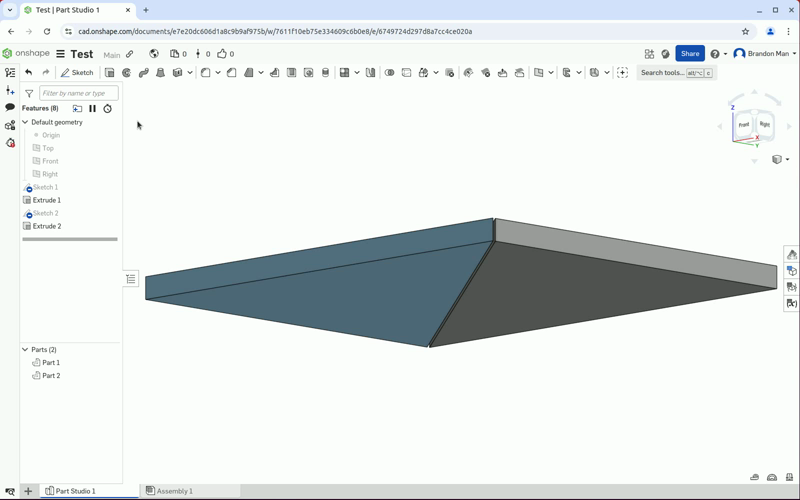
key(down, 3)
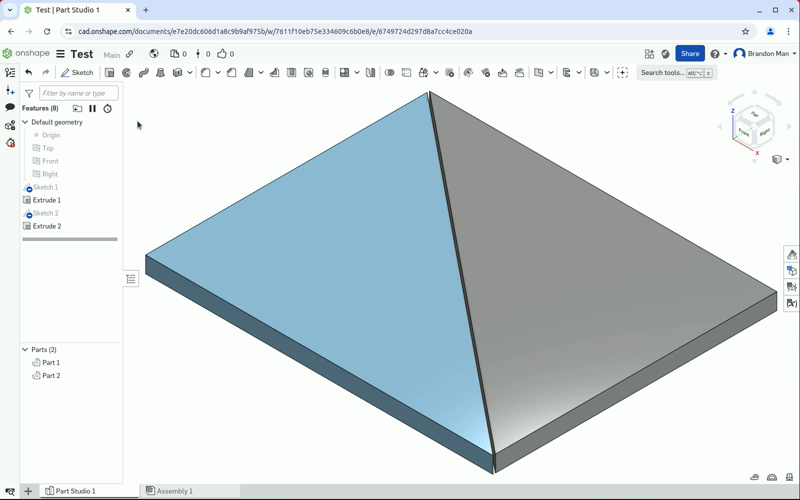
mouse_move(73, 189)
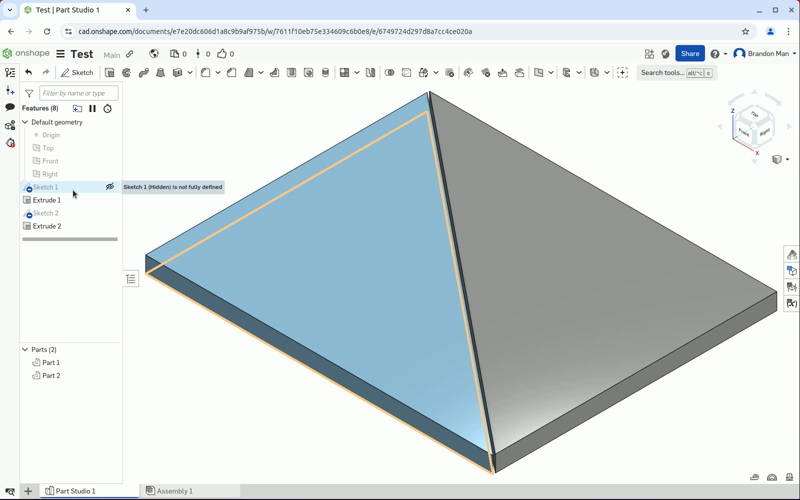
click(73, 189)